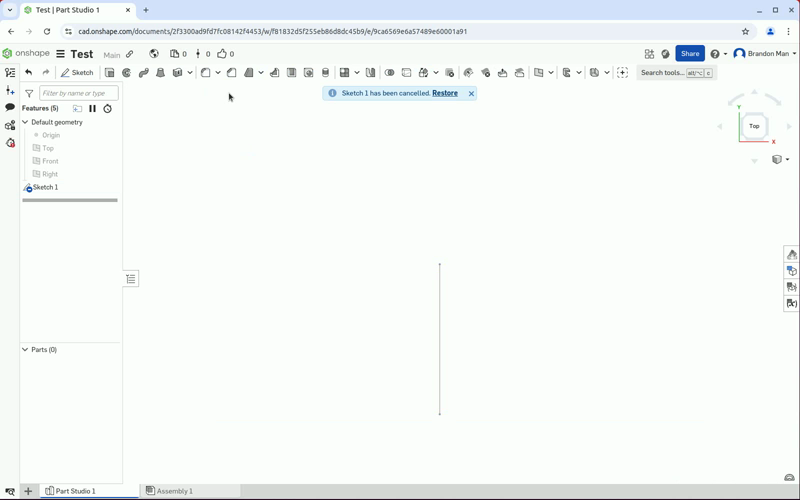
key(shift+h)
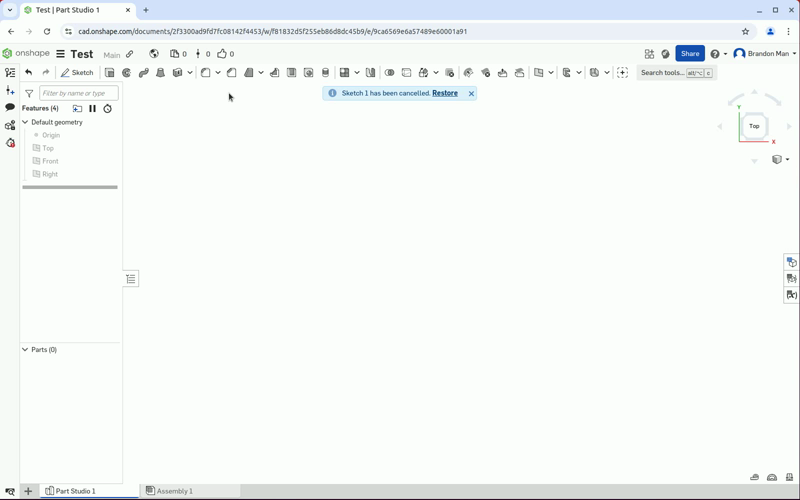
mouse_move(73, 352)
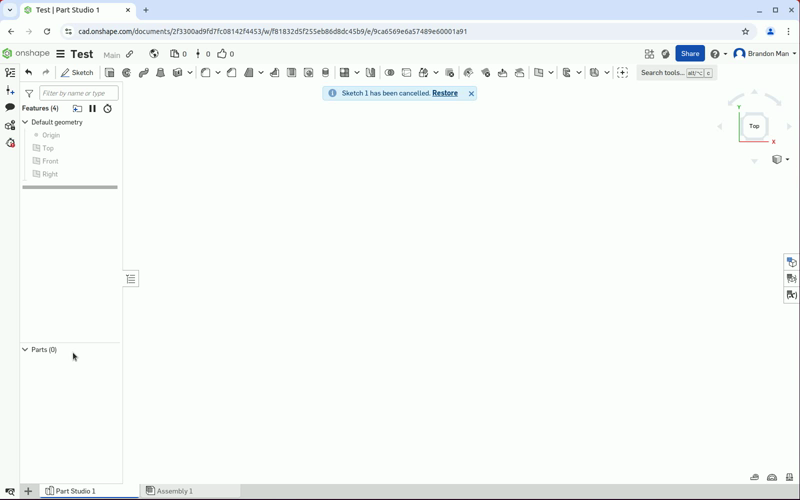
key(y)
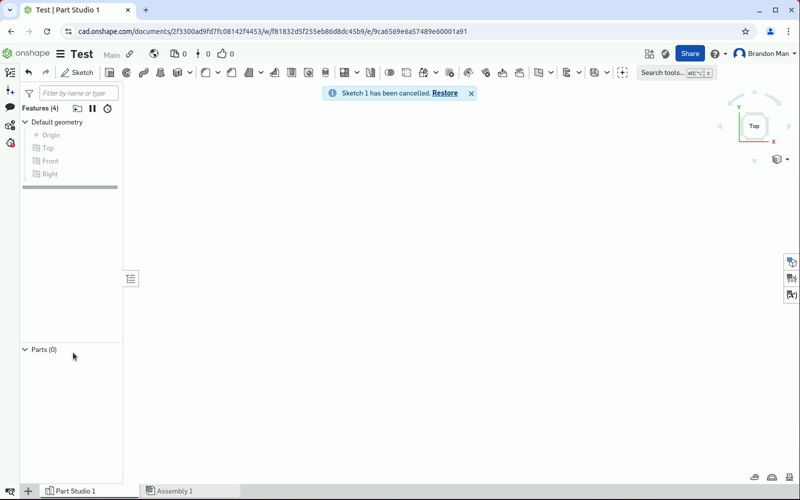
key(shift+p)
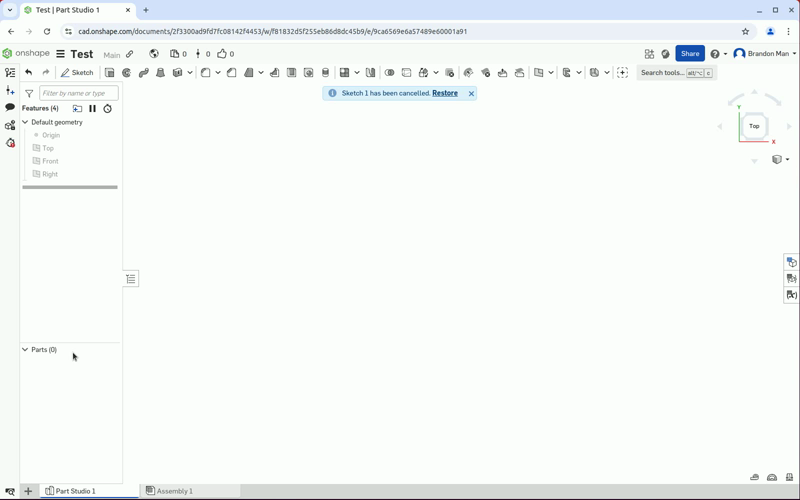
key(space)
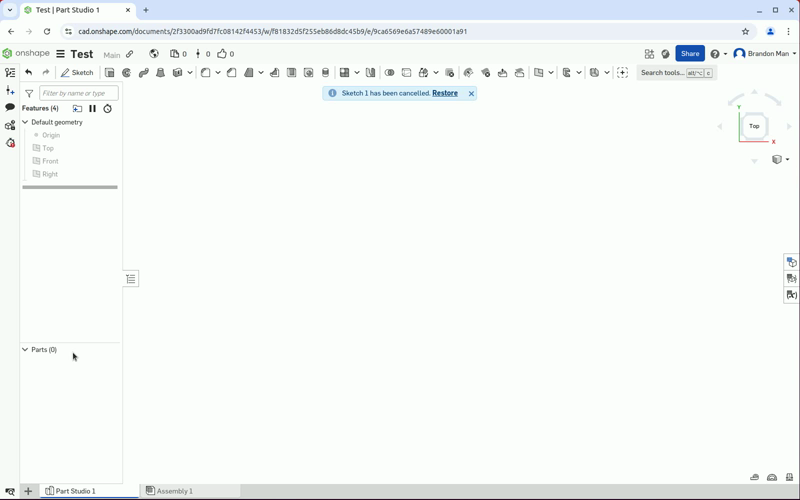
key_down(shift)
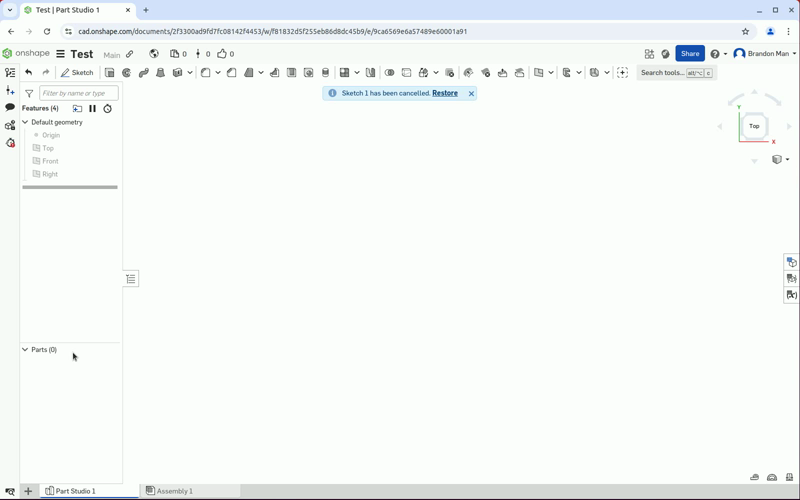
key(up)
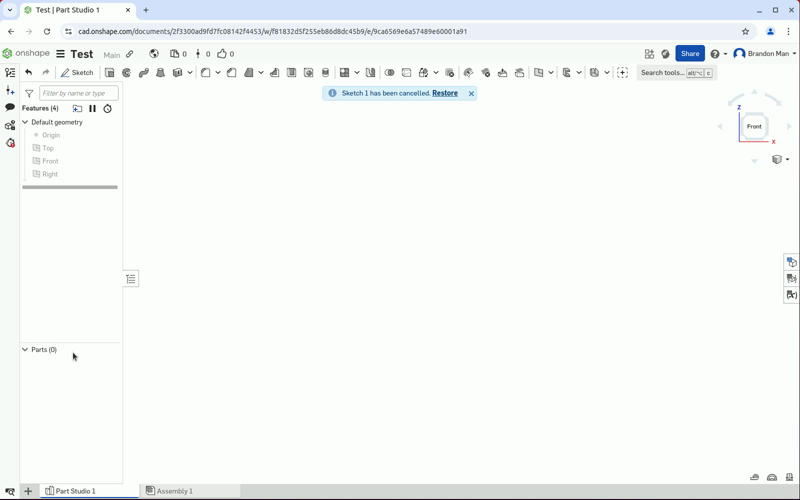
key_up(shift)
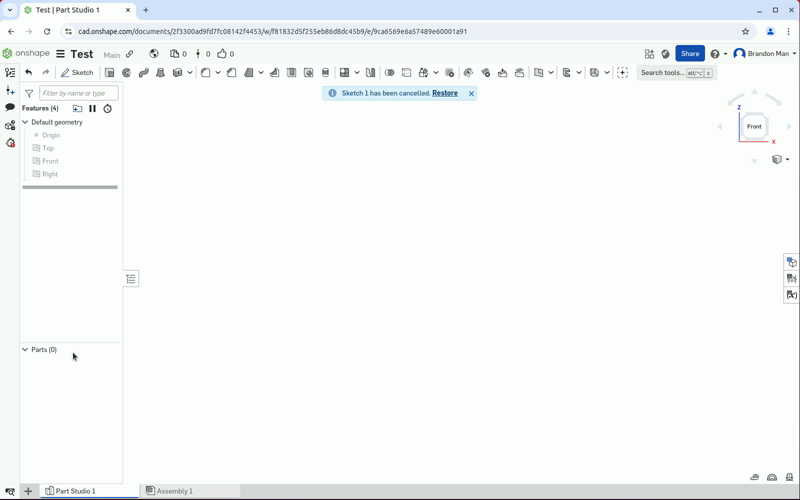
mouse_move(73, 352)
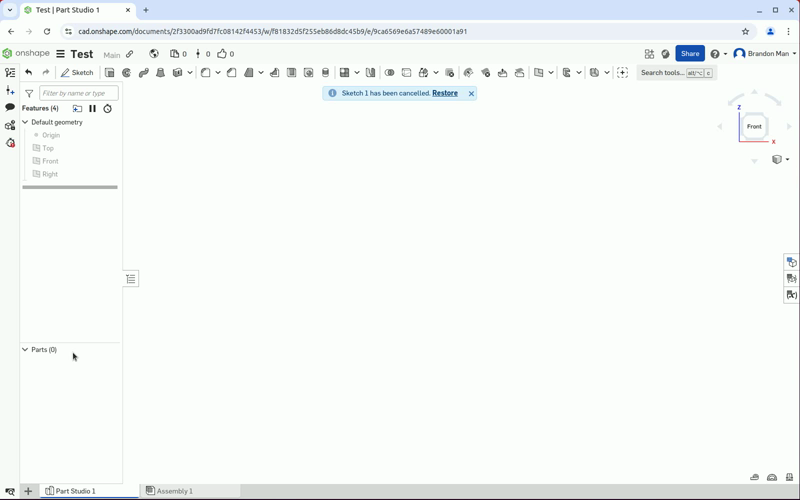
key(shift+y)
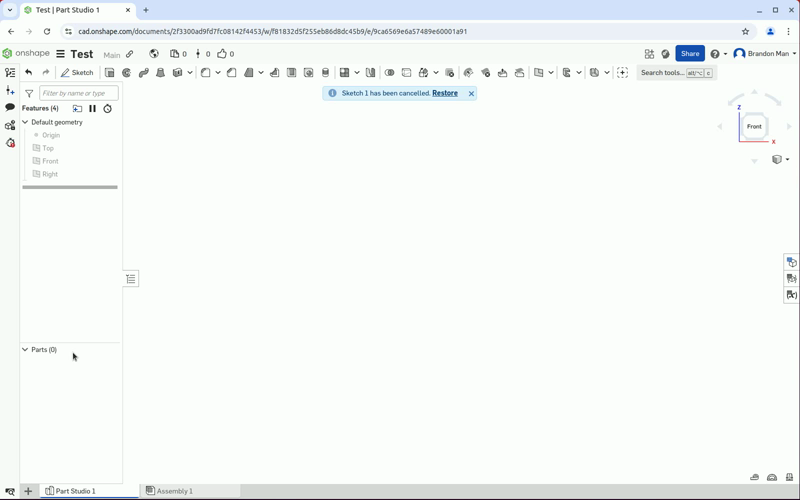
key(shift+s)
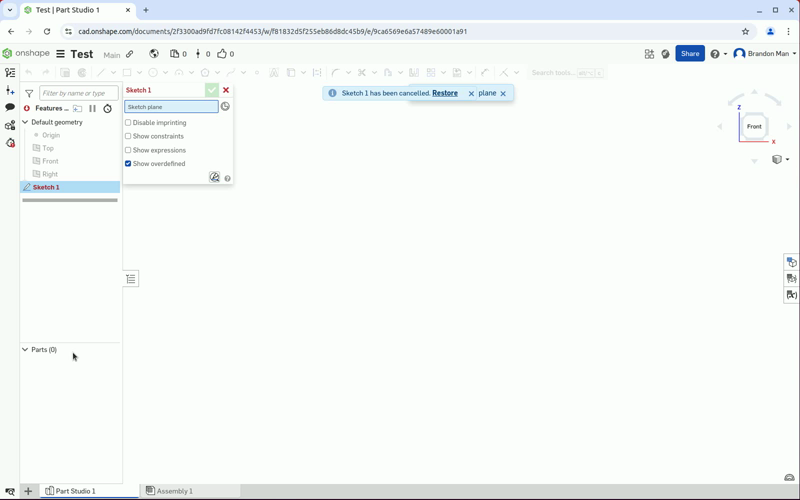
mouse_move(73, 163)
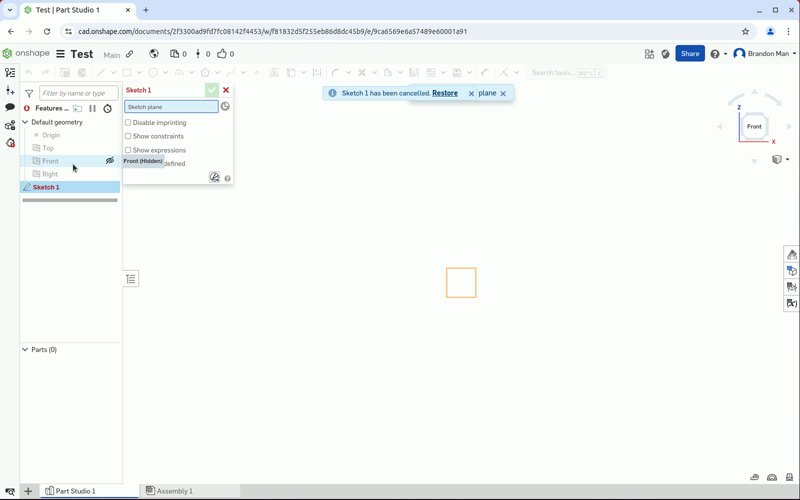
click(73, 163)
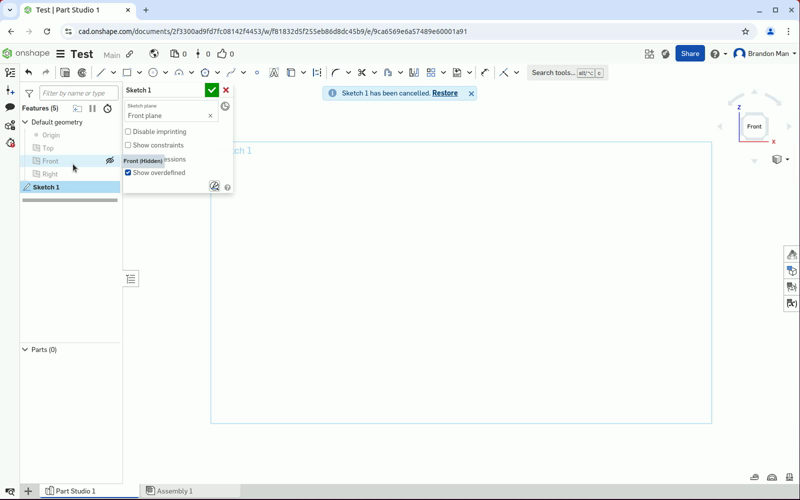
mouse_move(73, 352)
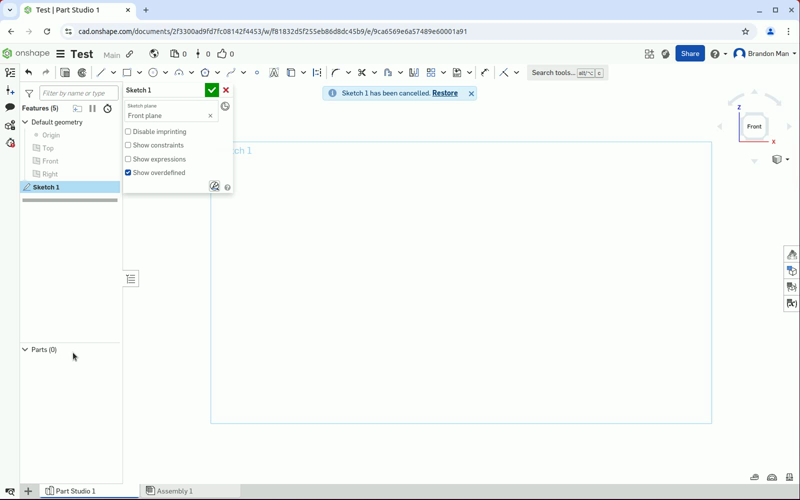
key(y)
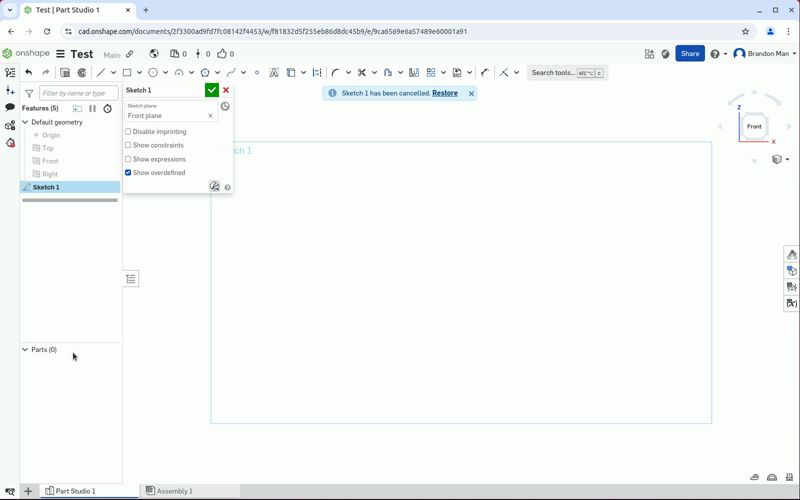
key(c)
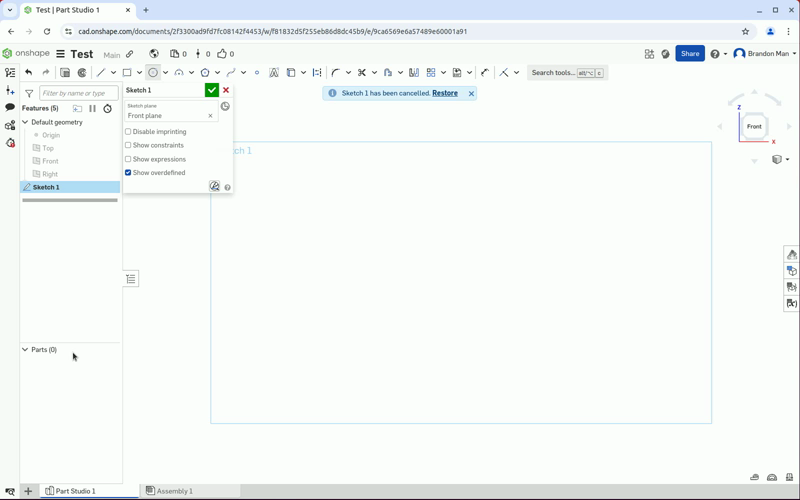
key_down(shift)
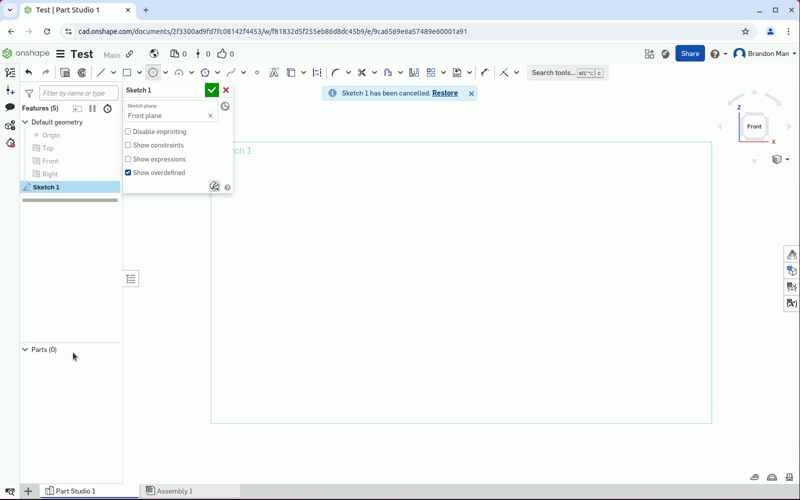
mouse_move(461, 282)
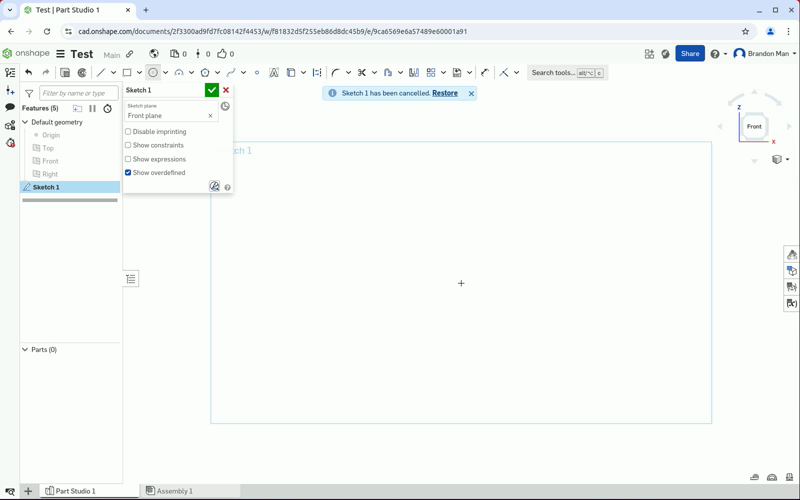
click(461, 282)
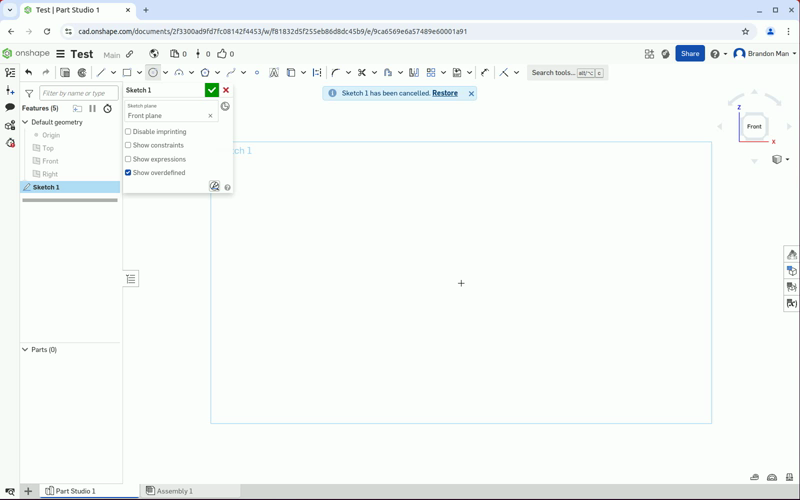
key_up(shift)
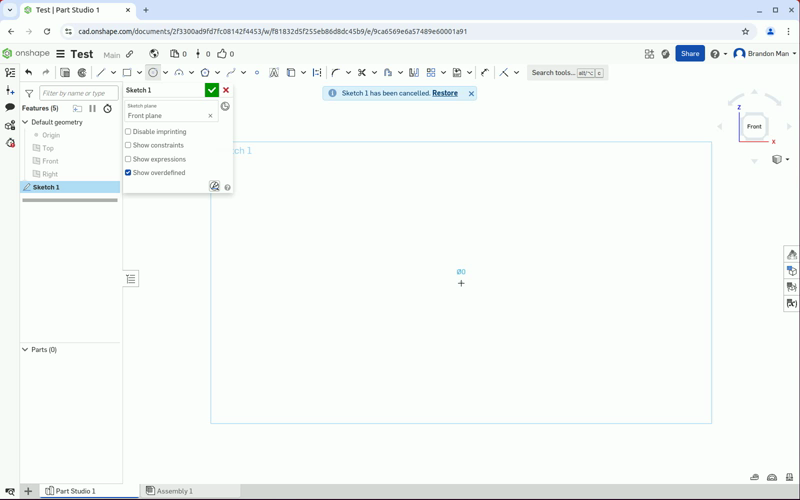
mouse_move(574, 282)
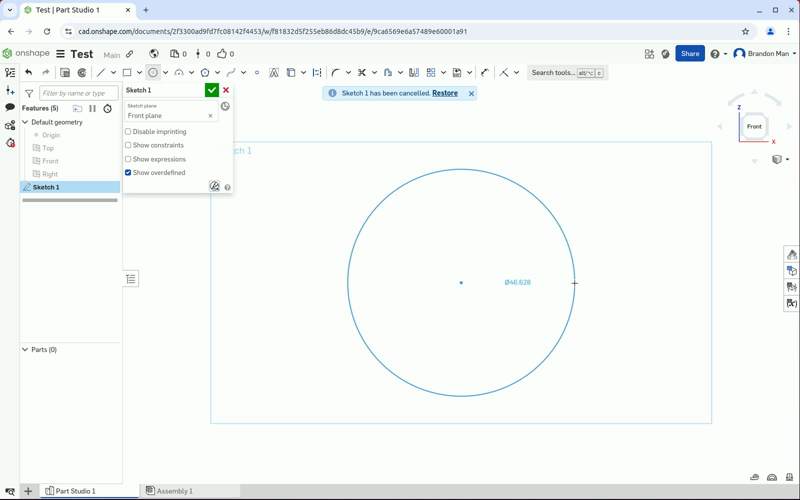
click(574, 282)
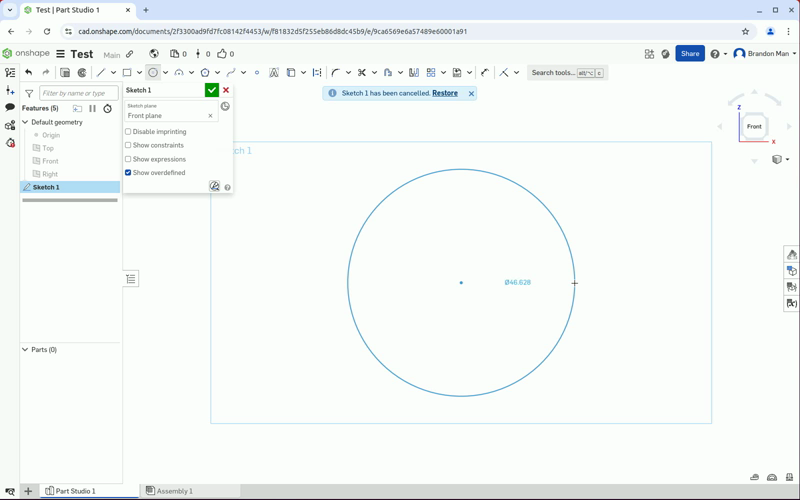
key(esc)
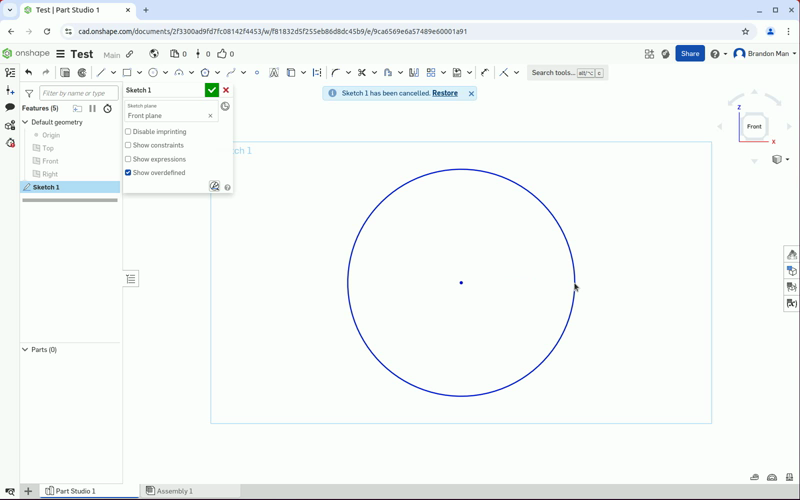
key(c)
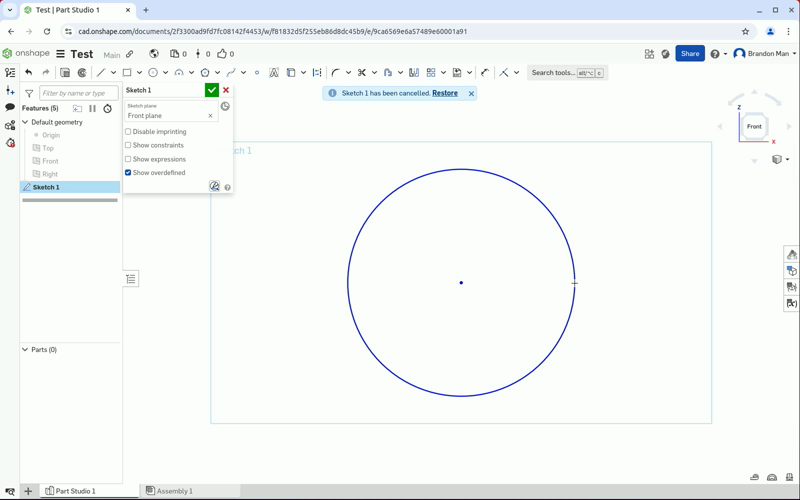
key_down(shift)
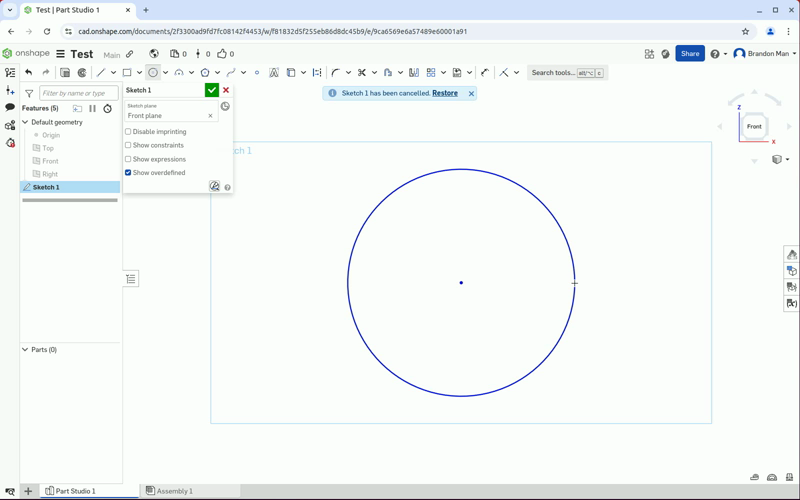
mouse_move(461, 282)
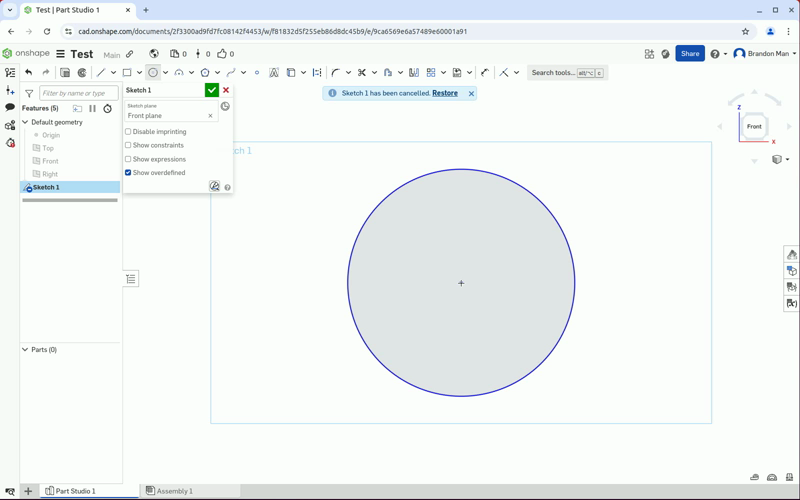
click(461, 282)
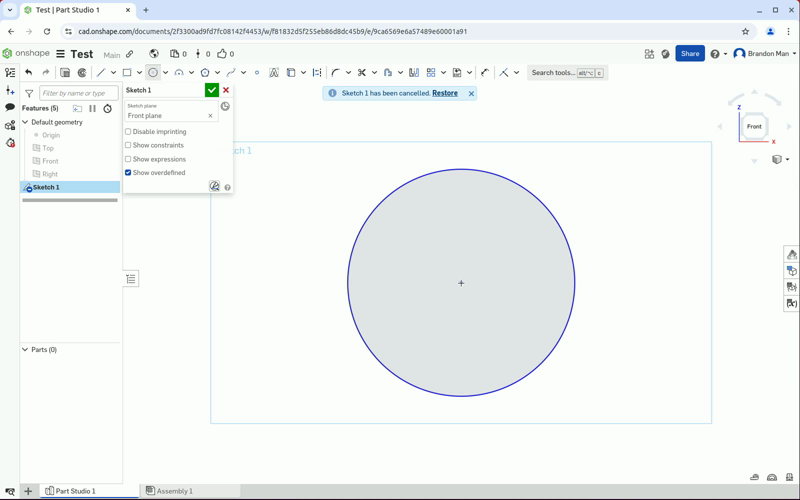
key_up(shift)
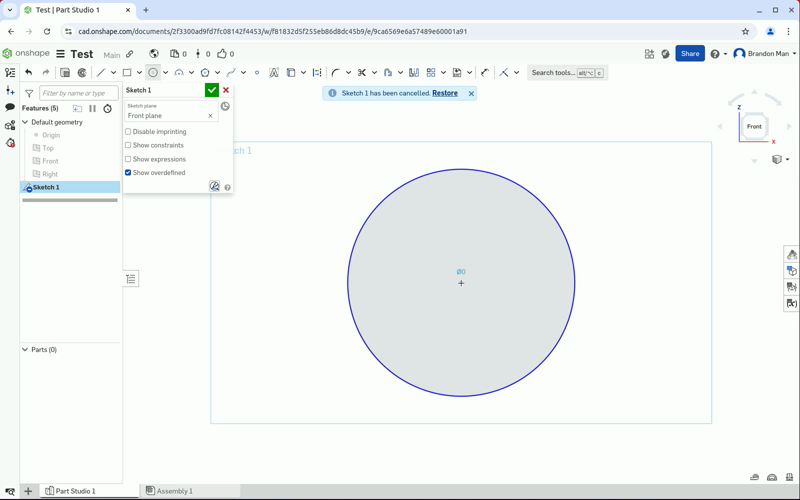
mouse_move(515, 282)
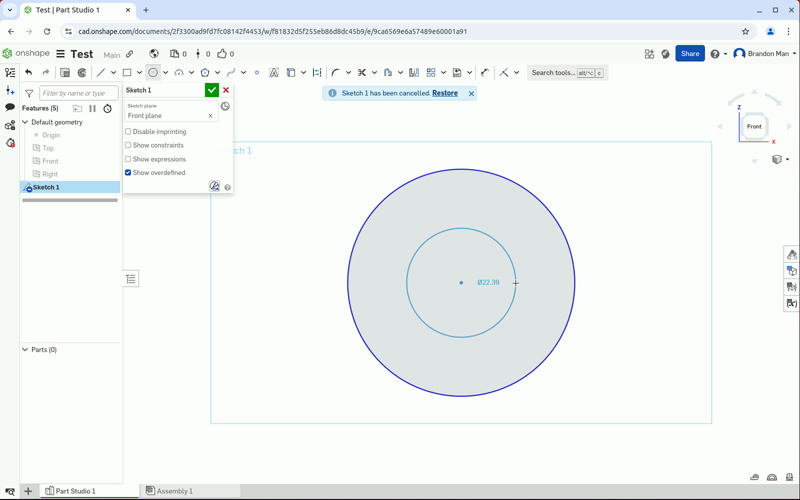
click(515, 282)
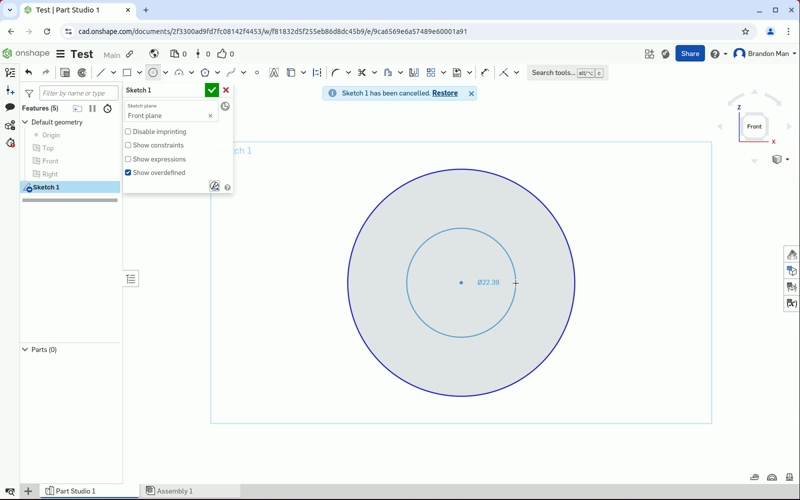
key(esc)
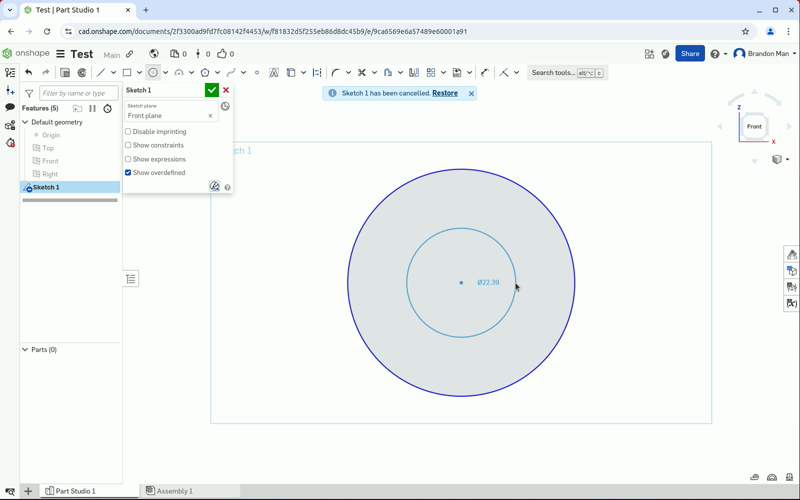
mouse_move(384, 303)
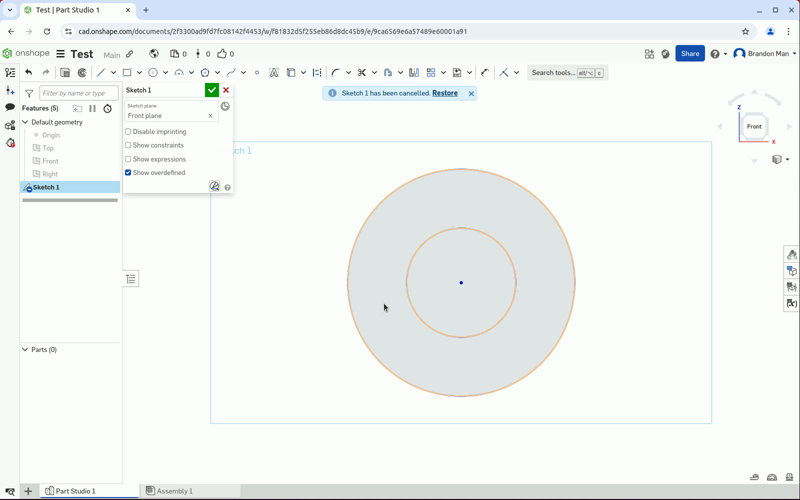
click(384, 303)
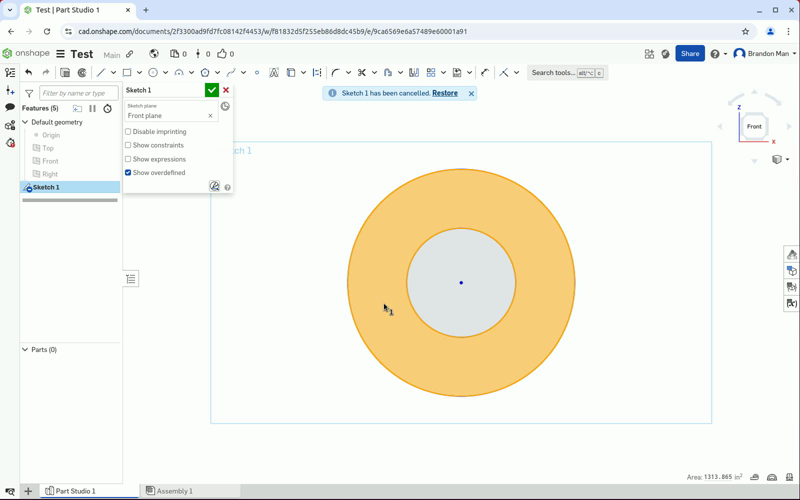
mouse_move(73, 352)
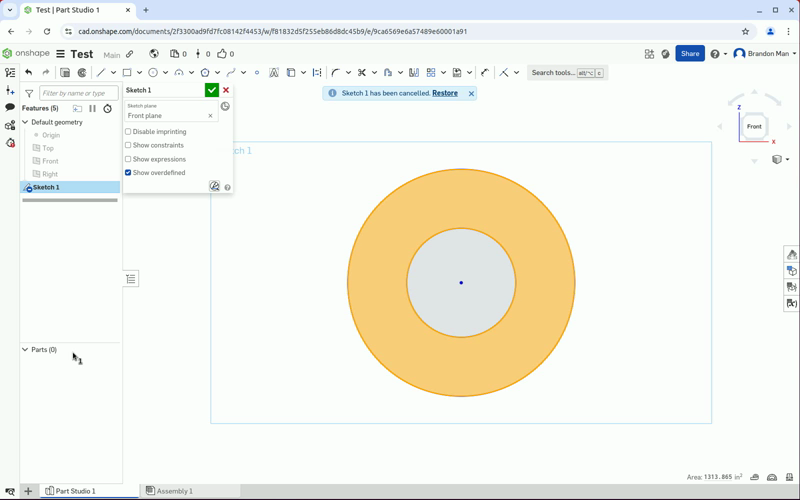
key(shift+y)
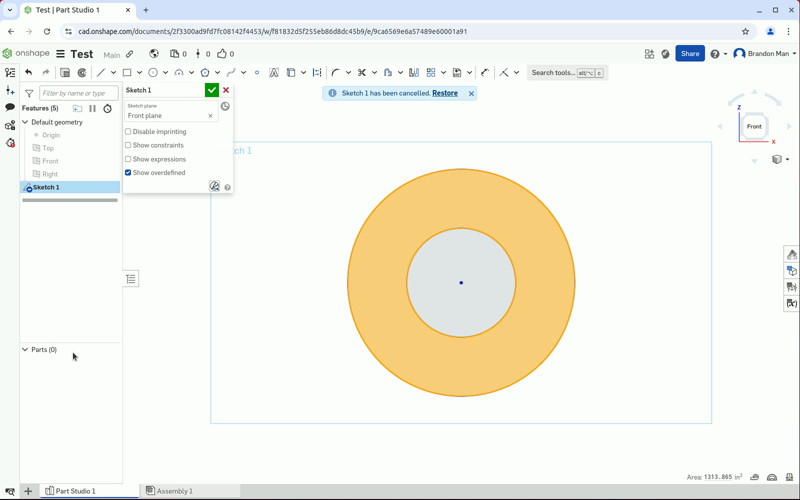
key(shift+e)
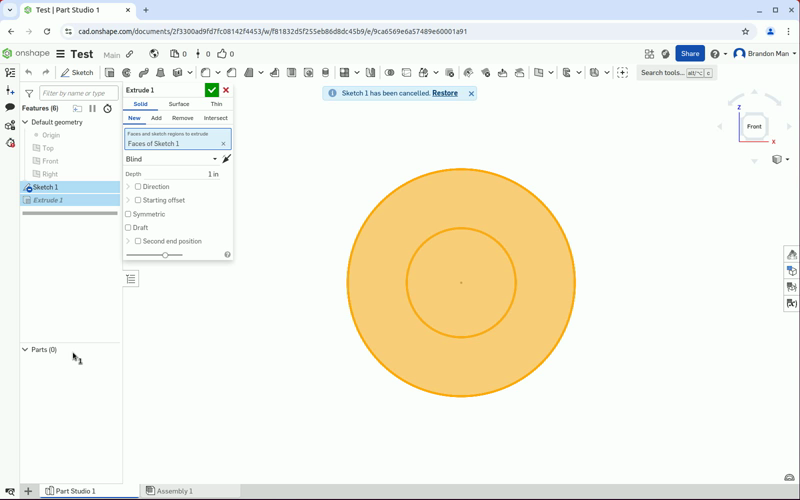
mouse_move(143, 106)
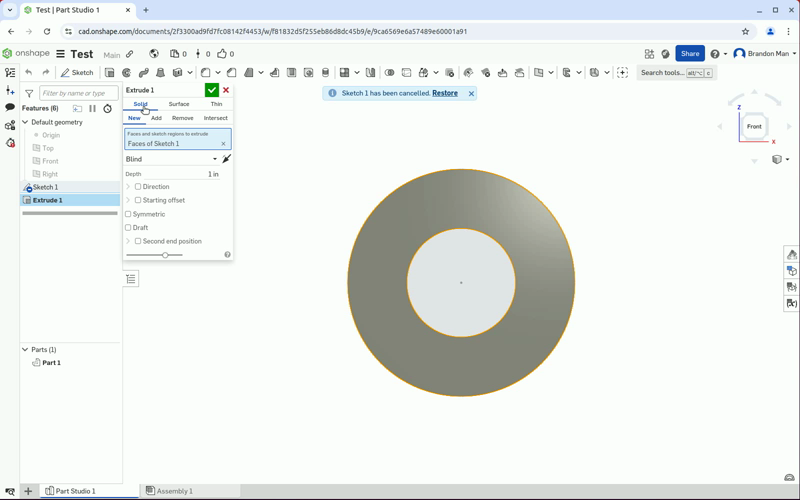
click(143, 106)
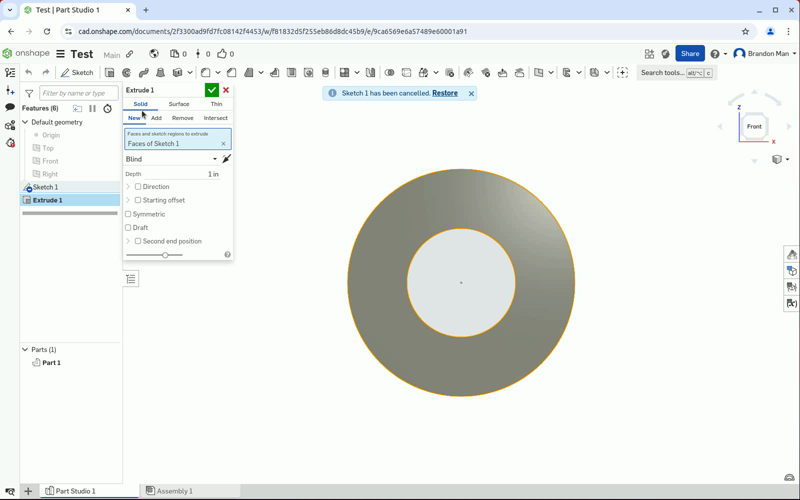
mouse_move(137, 120)
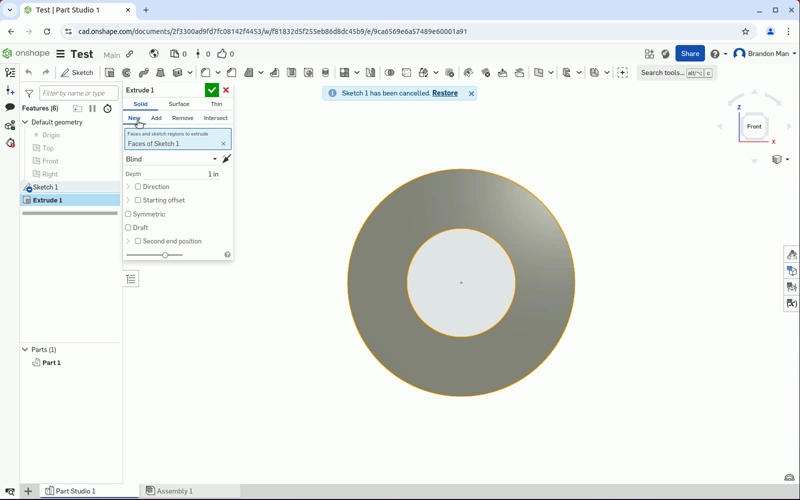
click(137, 120)
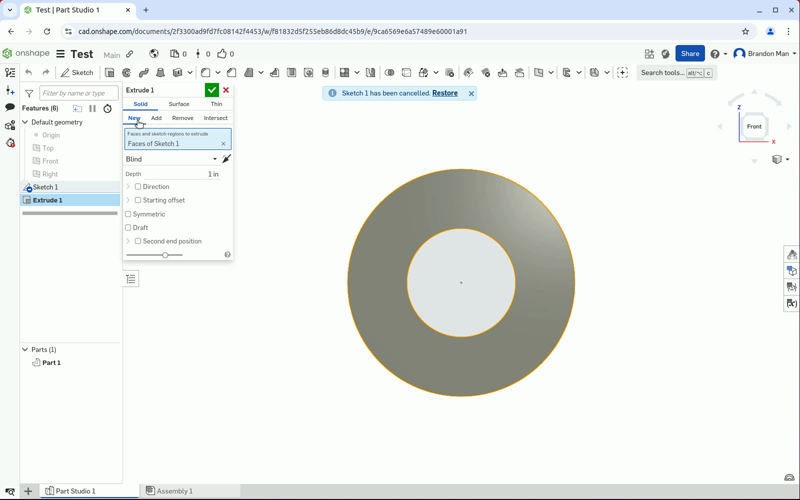
key(tab, 4)
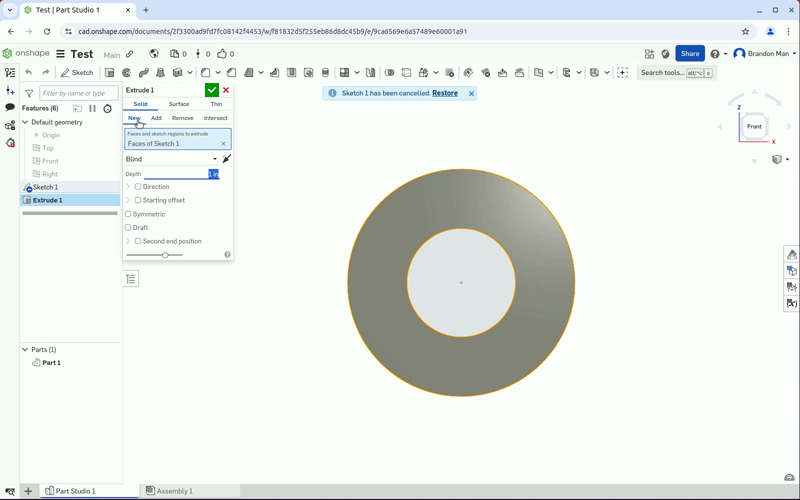
text(-7.703)
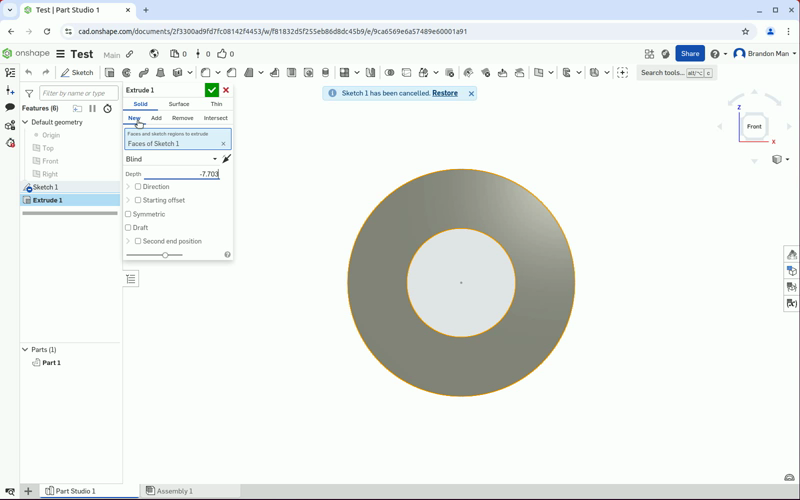
key(enter)
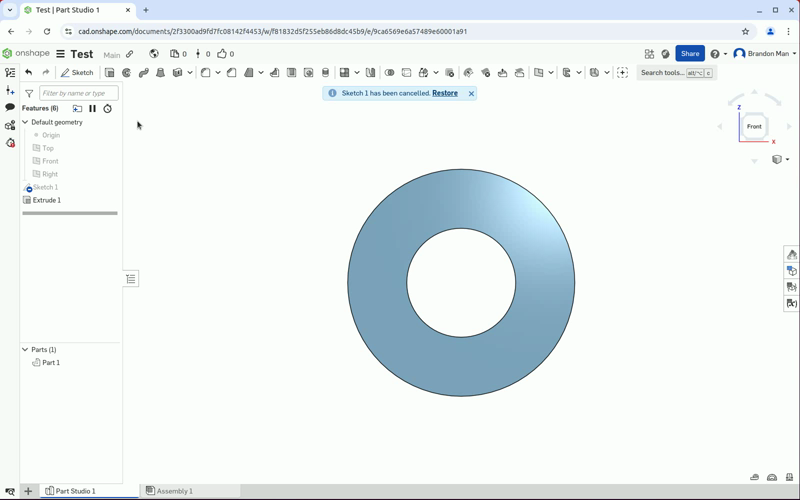
key(shift+h)
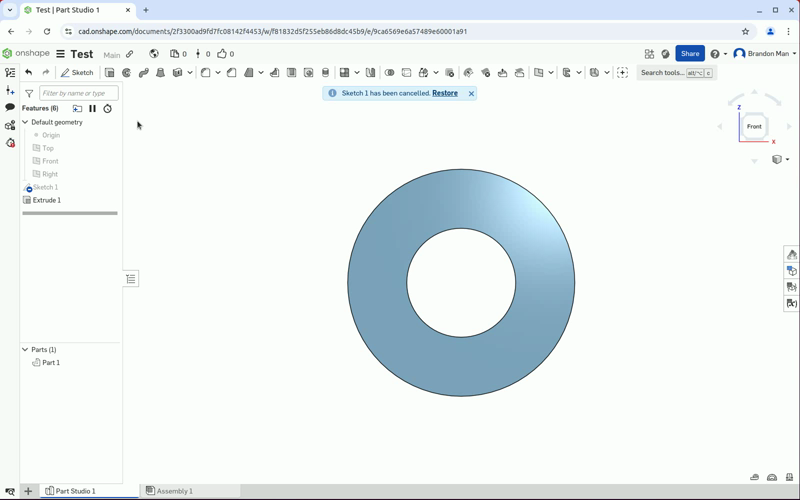
key(shift+h)
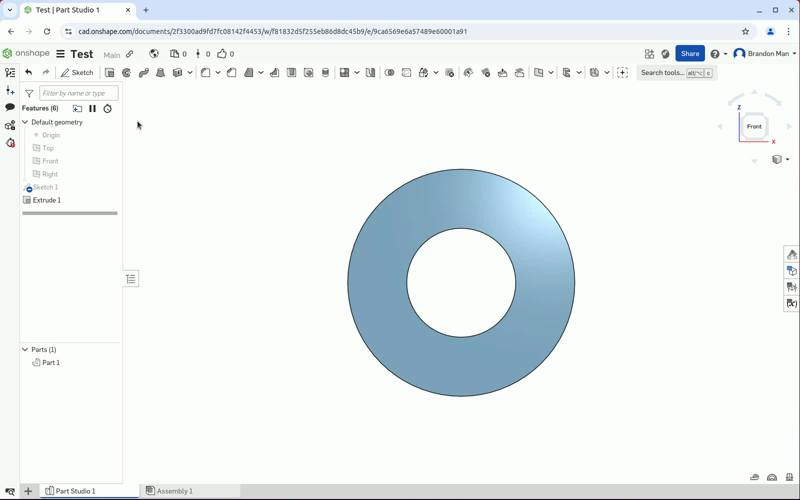
mouse_move(73, 189)
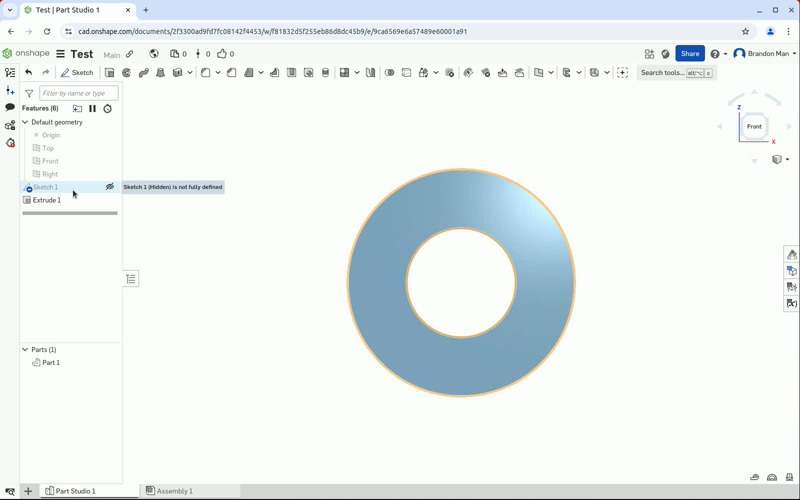
click(73, 189)
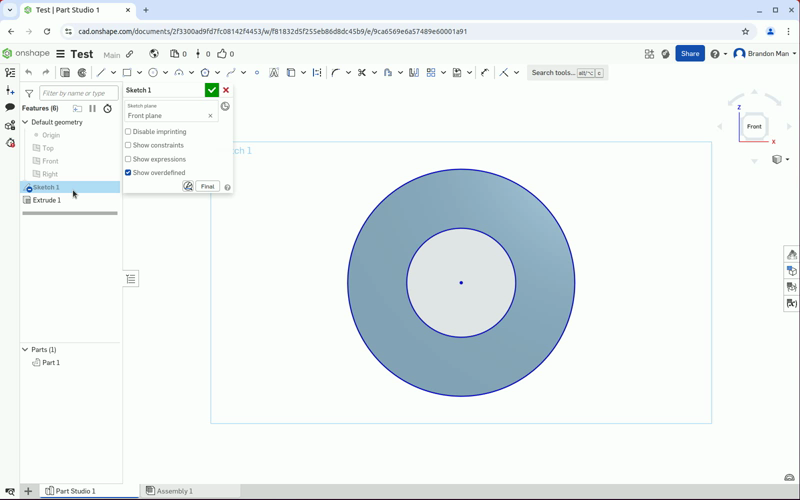
mouse_move(229, 92)
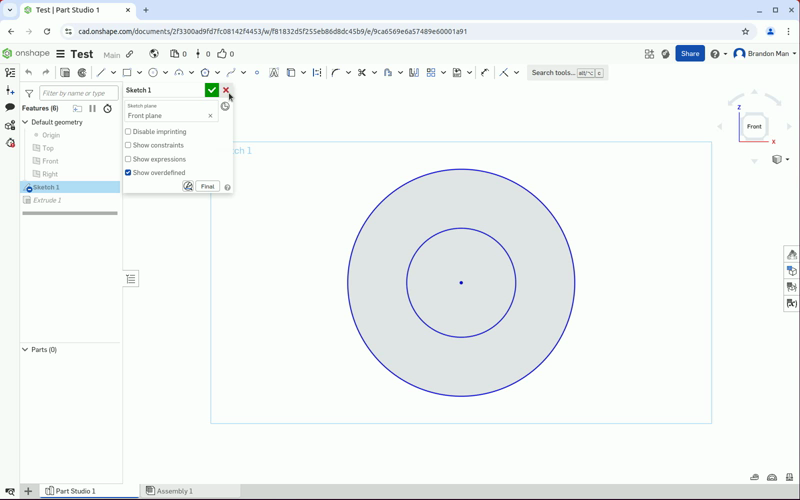
click(229, 92)
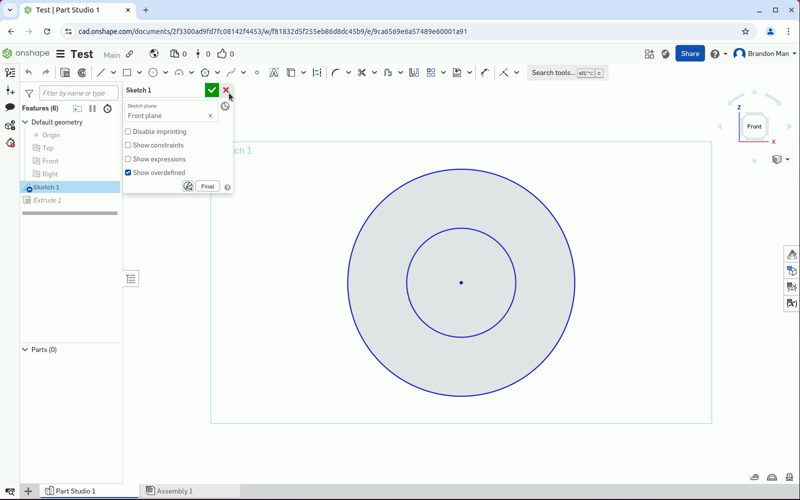
key(shift+s)
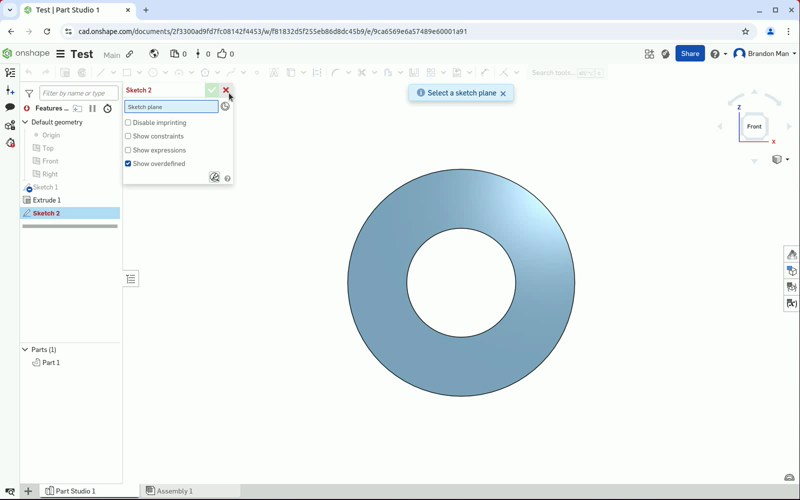
mouse_move(73, 163)
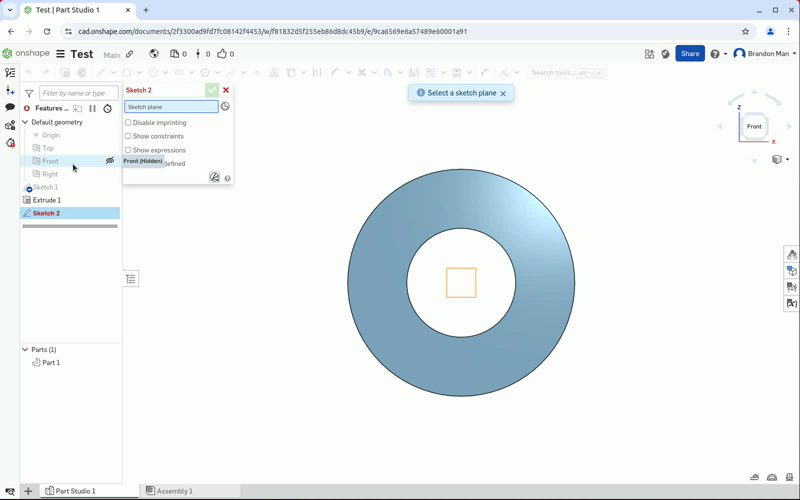
click(73, 163)
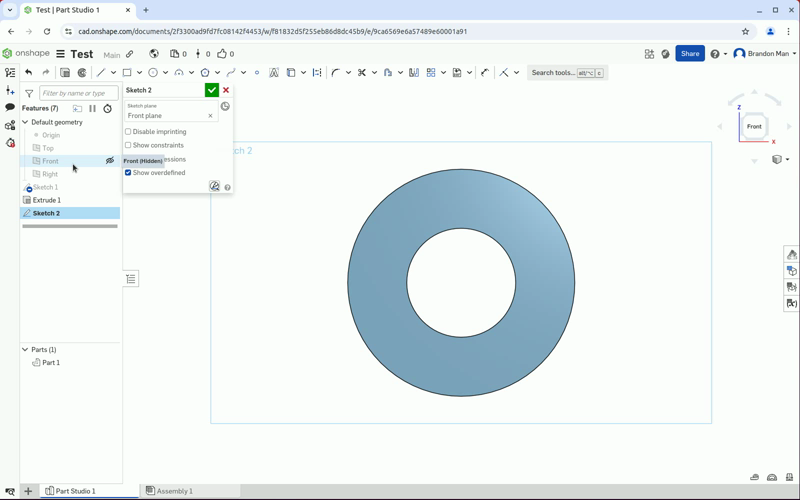
mouse_move(73, 352)
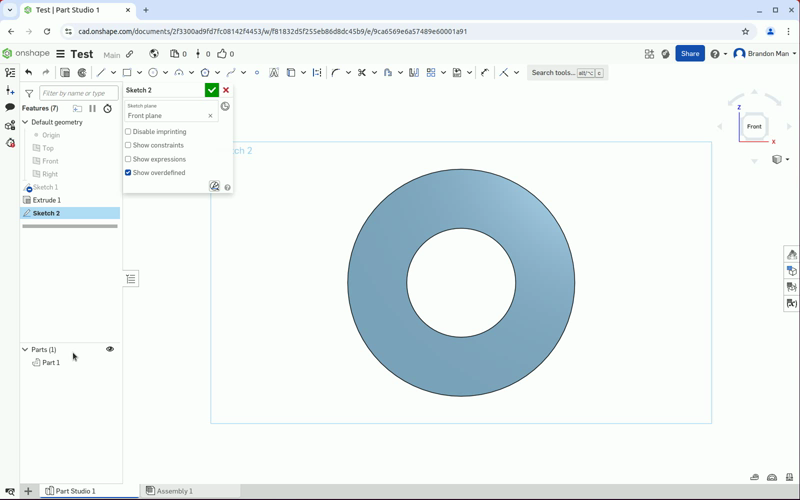
key(y)
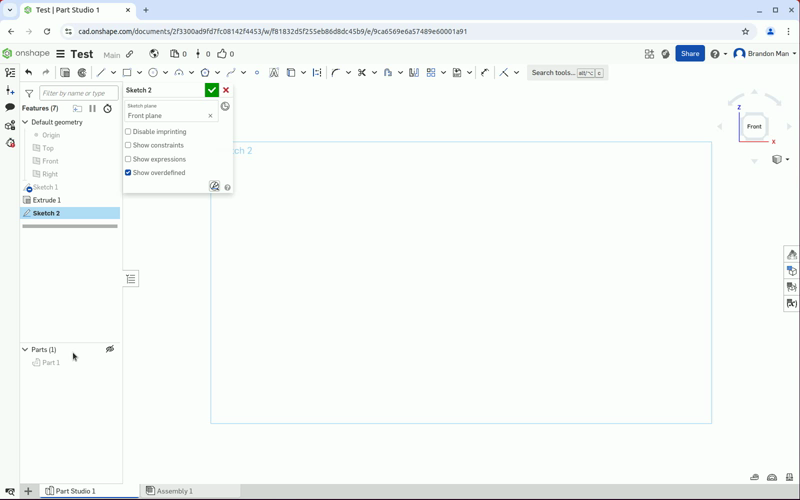
key(c)
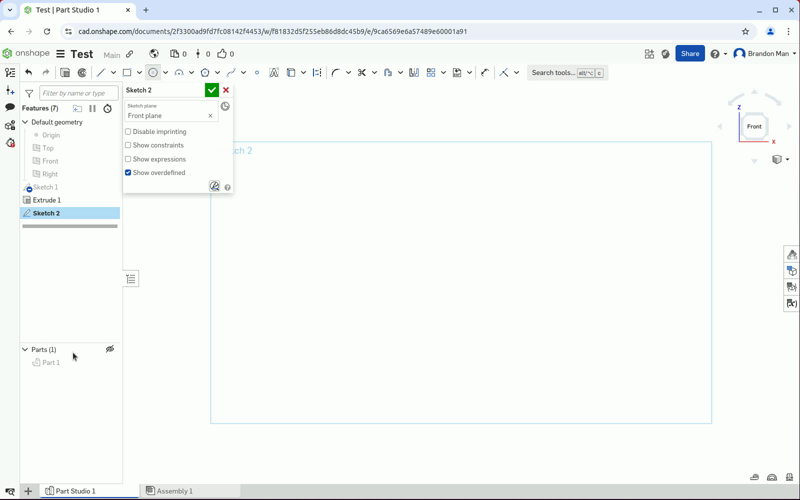
key_down(shift)
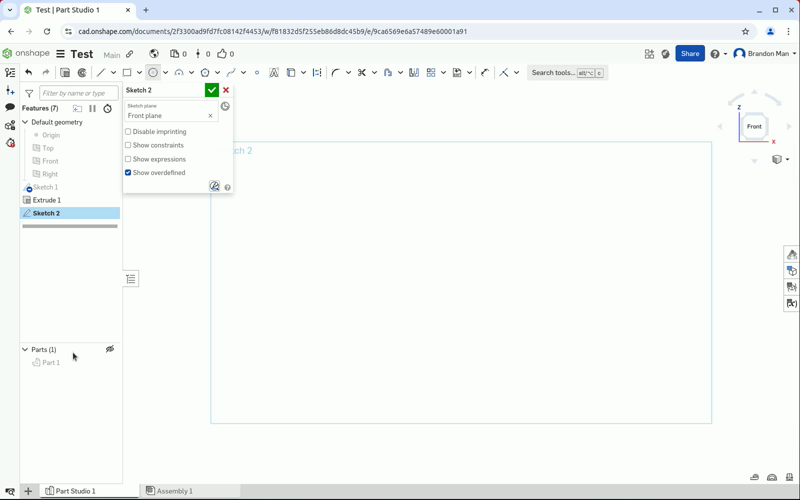
mouse_move(461, 282)
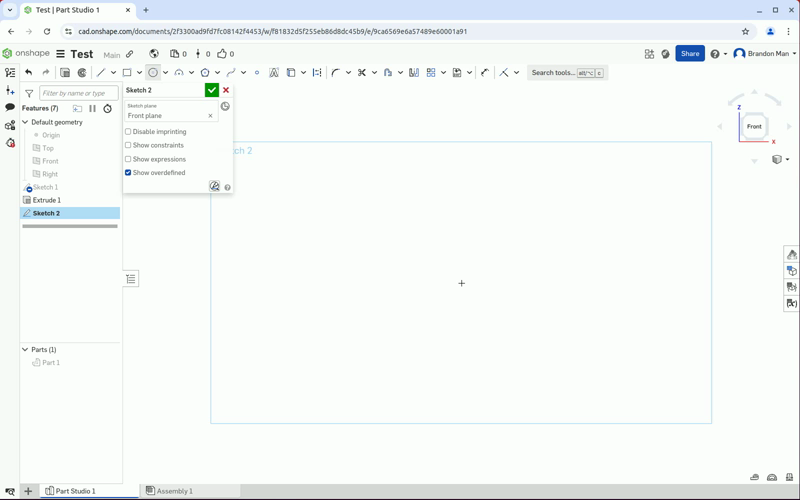
click(461, 282)
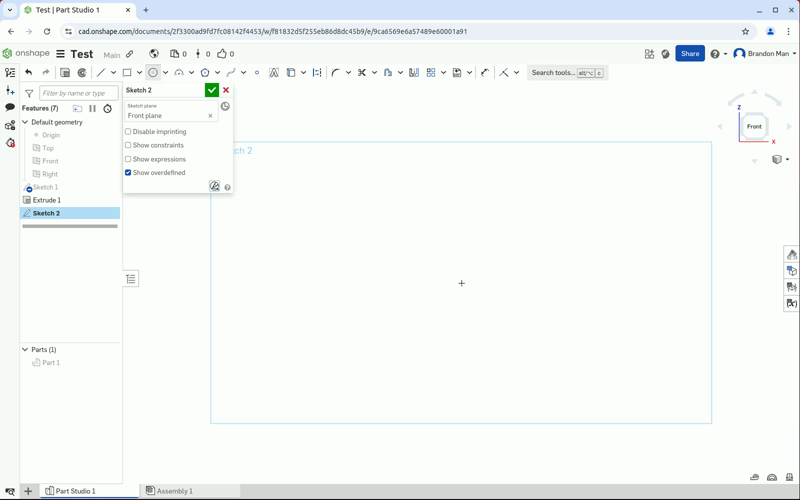
key_up(shift)
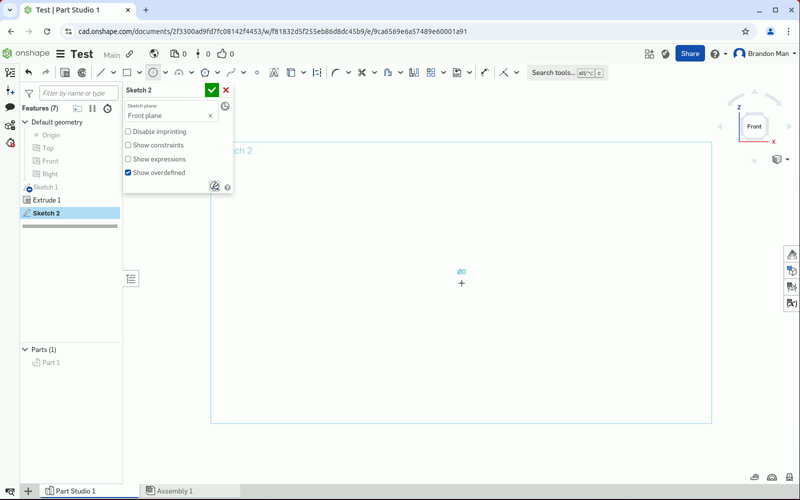
mouse_move(517, 282)
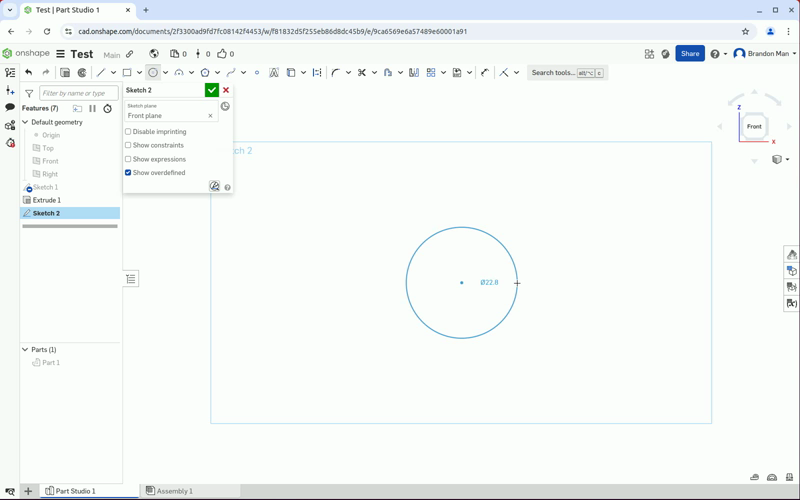
click(517, 282)
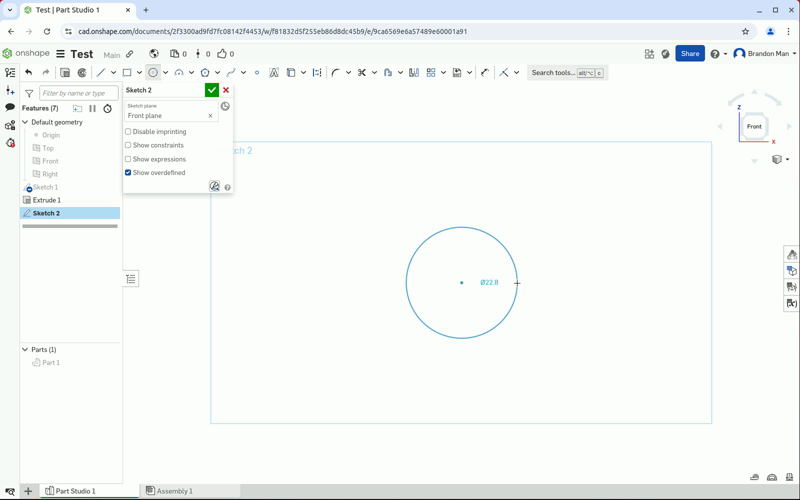
key(esc)
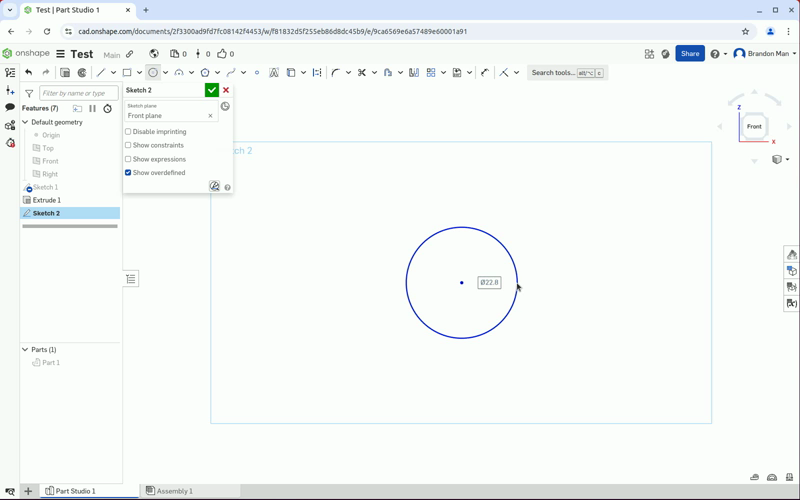
mouse_move(501, 273)
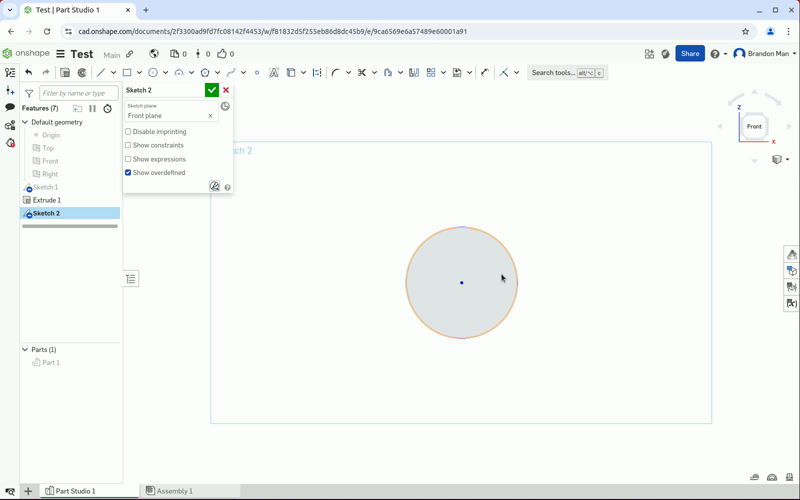
click(501, 273)
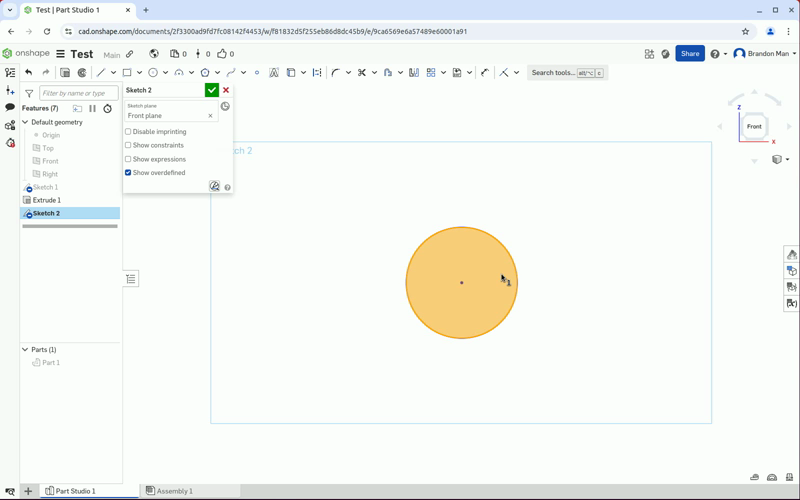
mouse_move(73, 352)
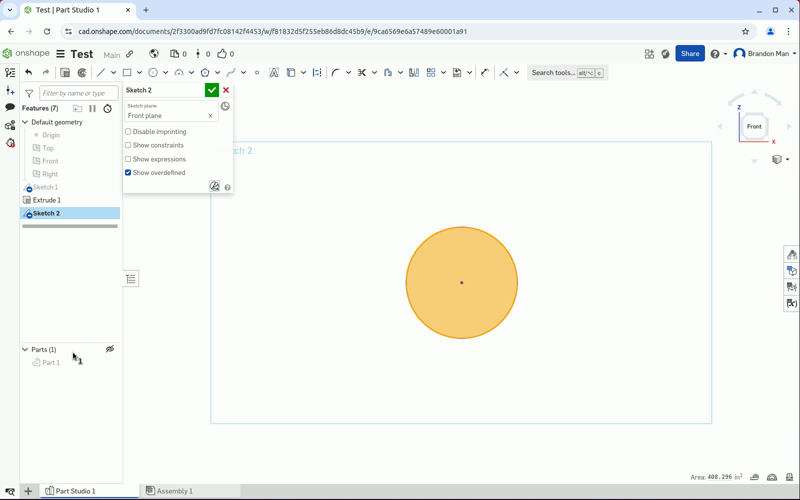
key(shift+y)
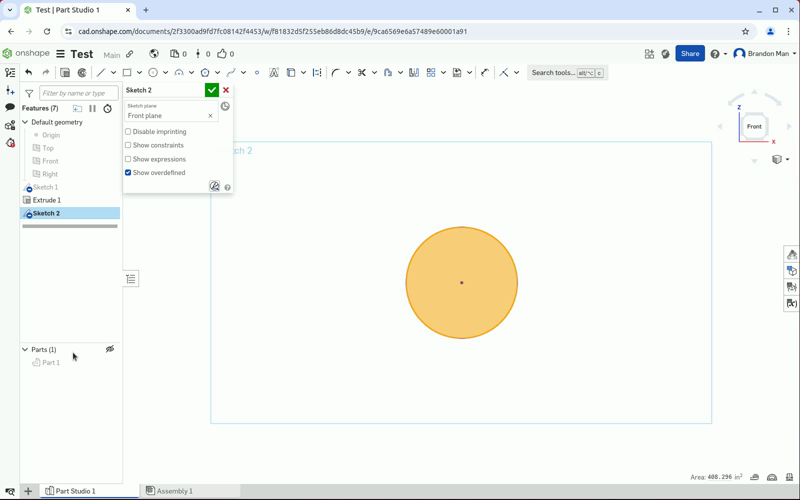
key(shift+e)
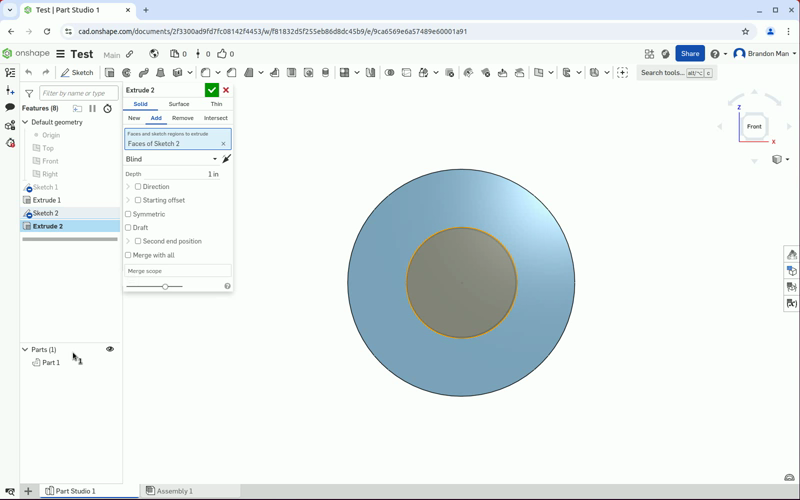
mouse_move(143, 106)
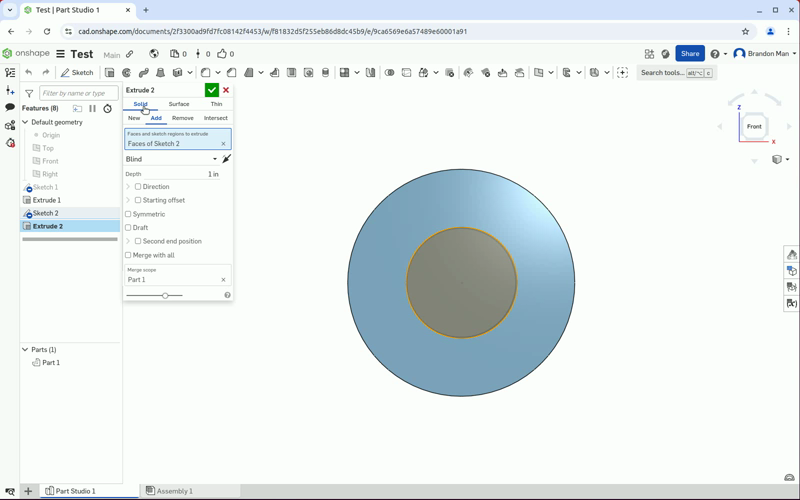
click(143, 106)
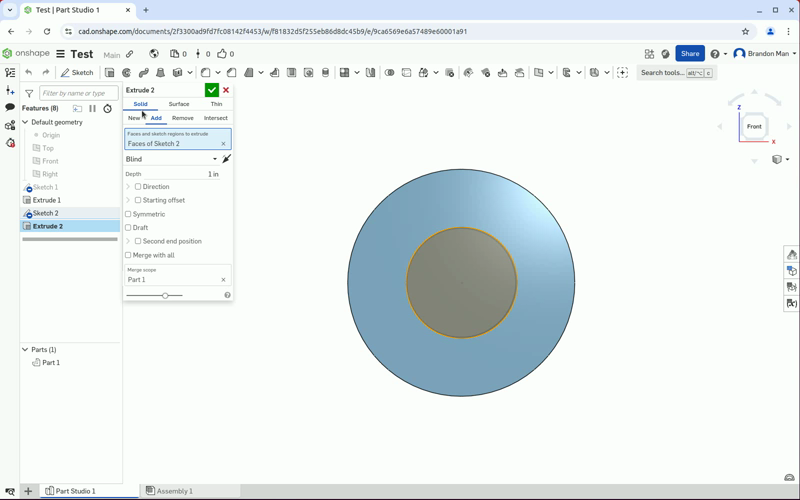
mouse_move(137, 120)
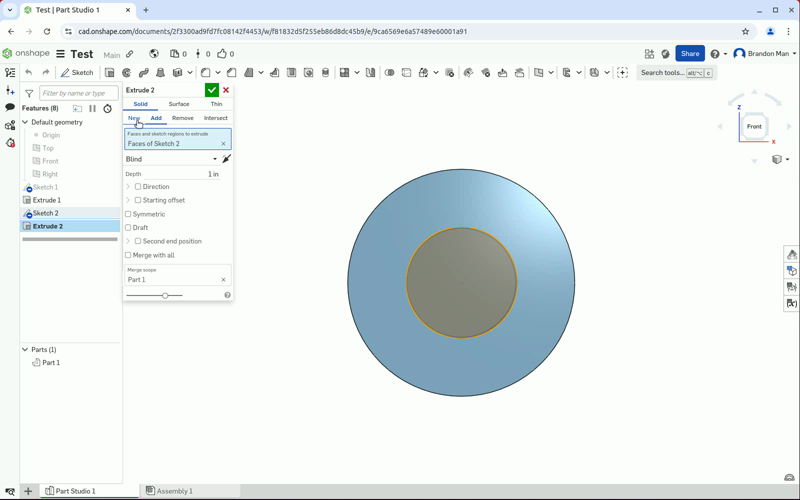
click(137, 120)
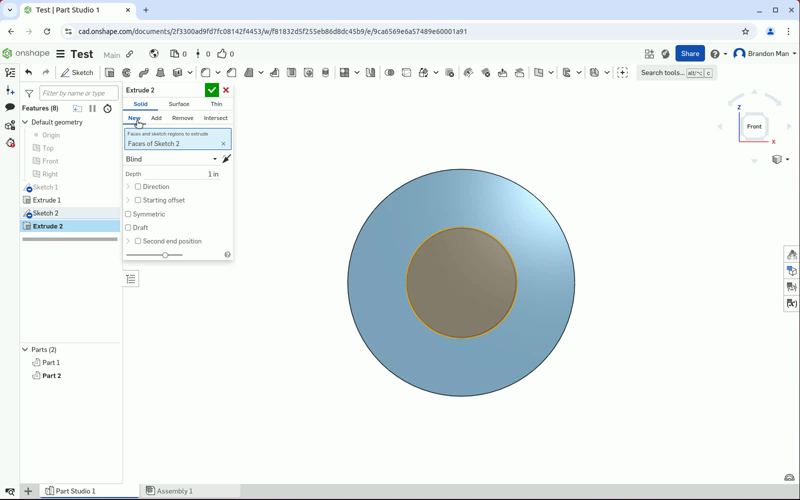
key(tab, 4)
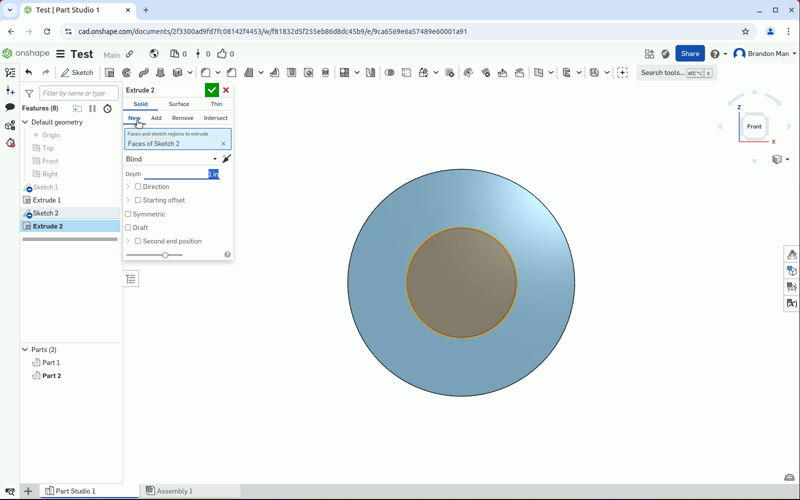
text(-7.703)
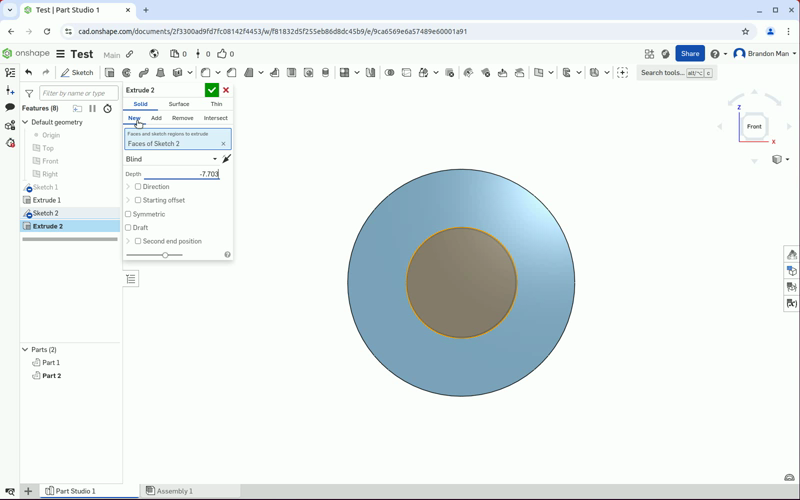
key(enter)
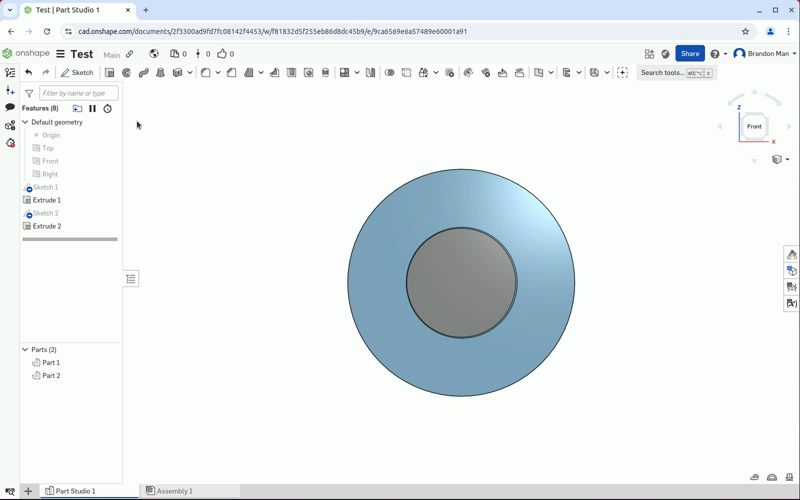
key(shift+h)
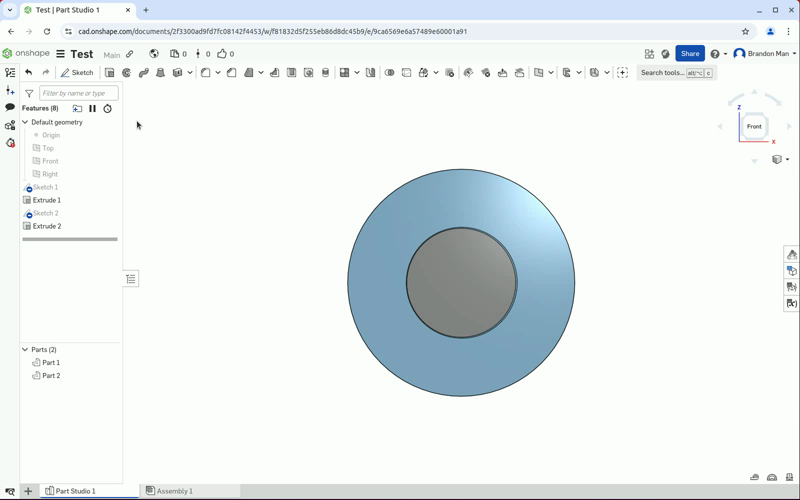
key(shift+h)
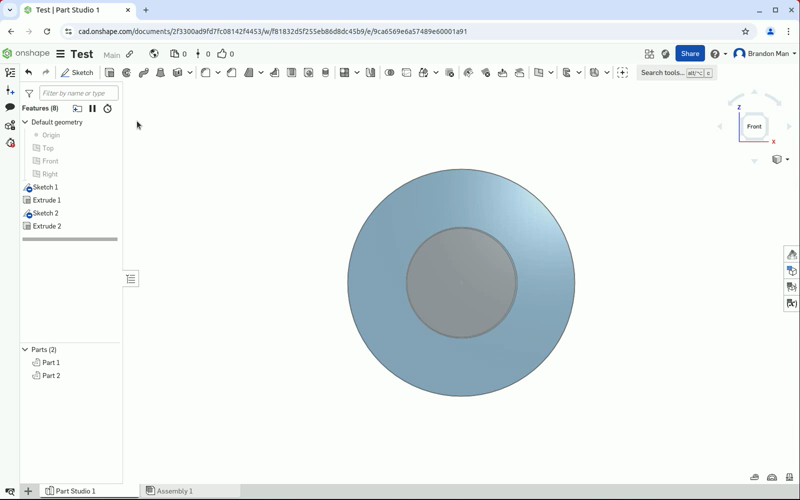
key(shift+7)
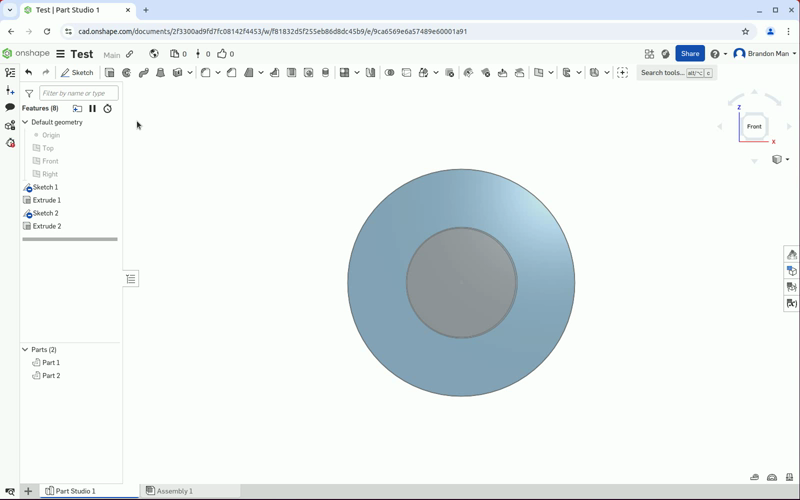
key(left, 2)
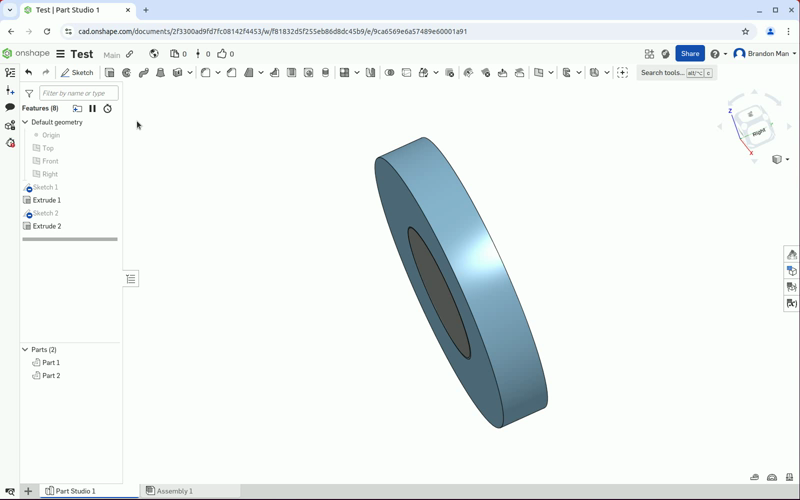
key(down, 2)
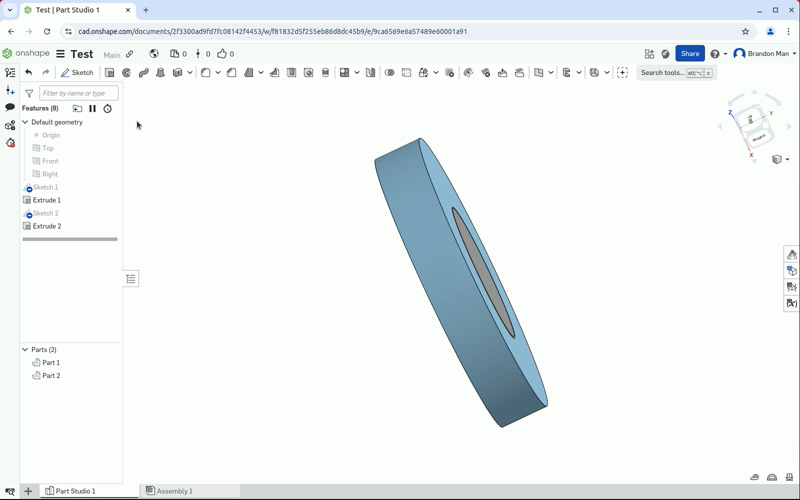
key(up, 2)
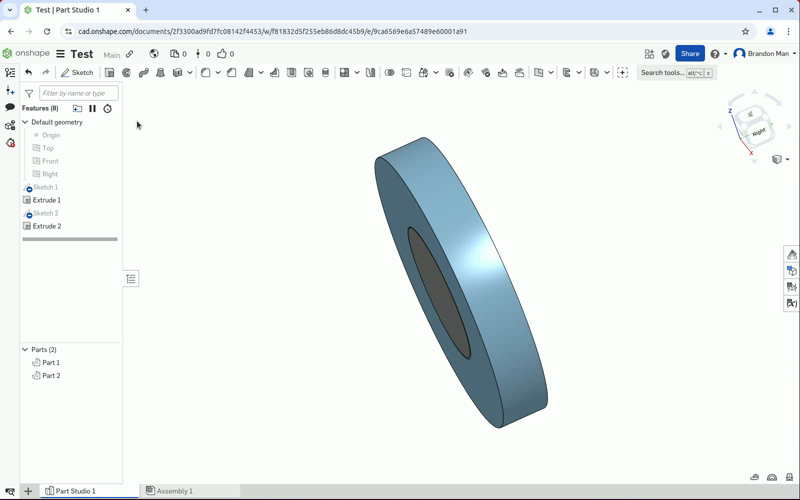
key(right, 2)
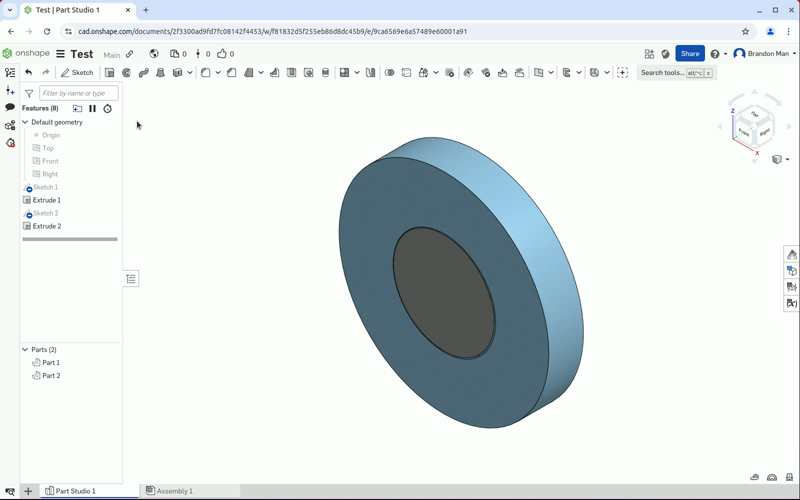
mouse_move(73, 189)
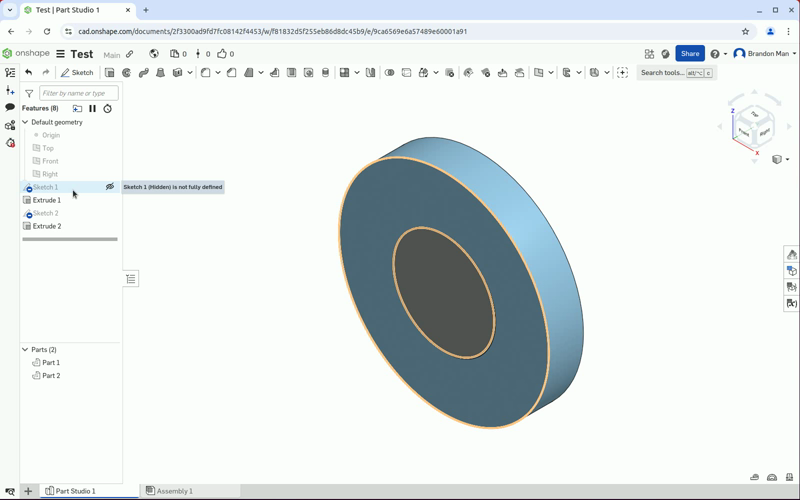
click(73, 189)